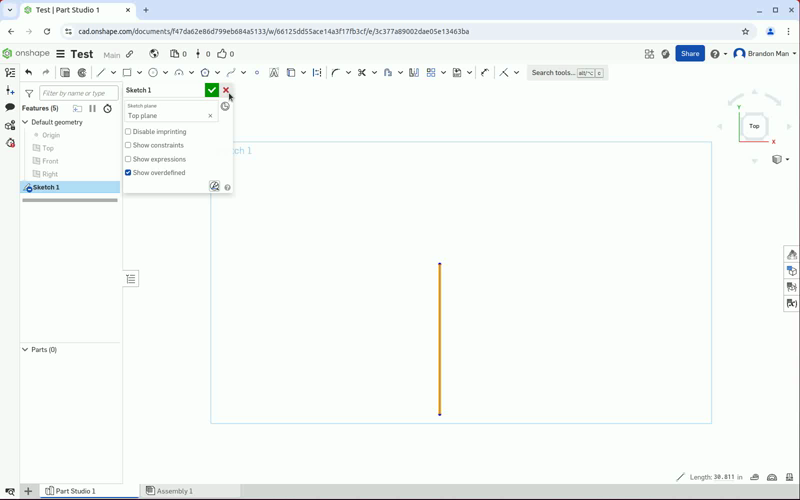
key(shift+h)
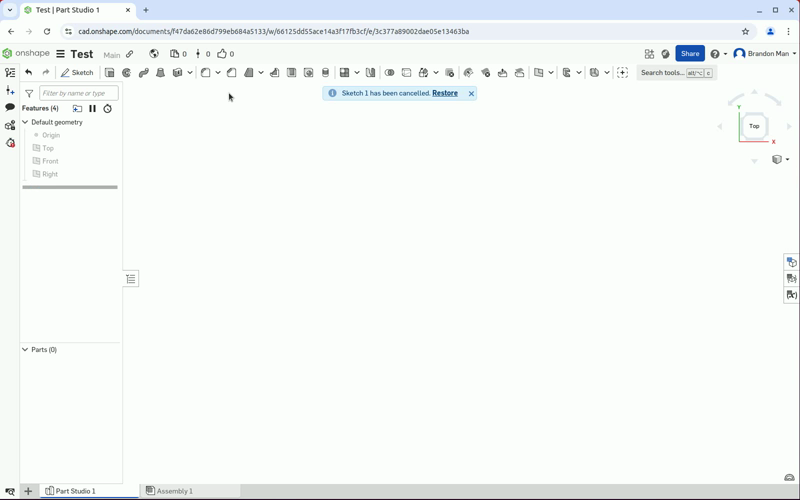
mouse_move(73, 352)
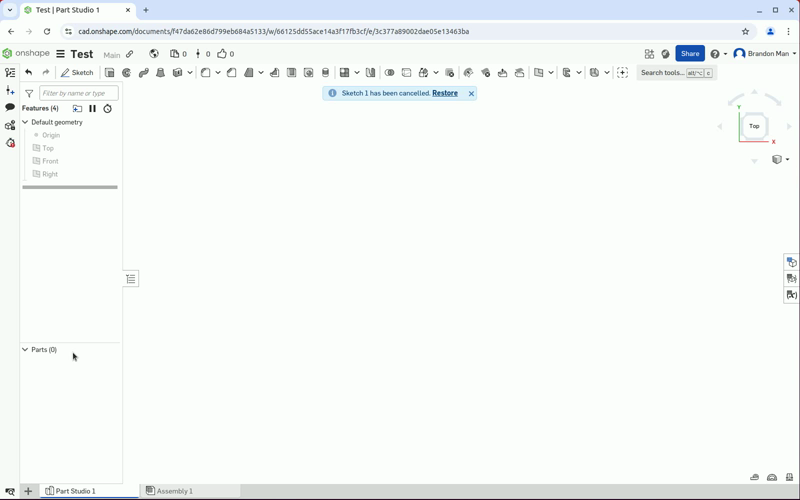
key(y)
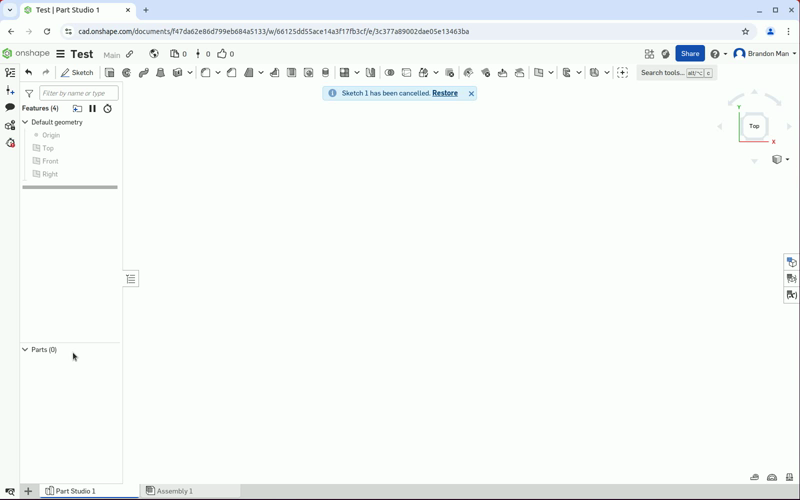
key(shift+p)
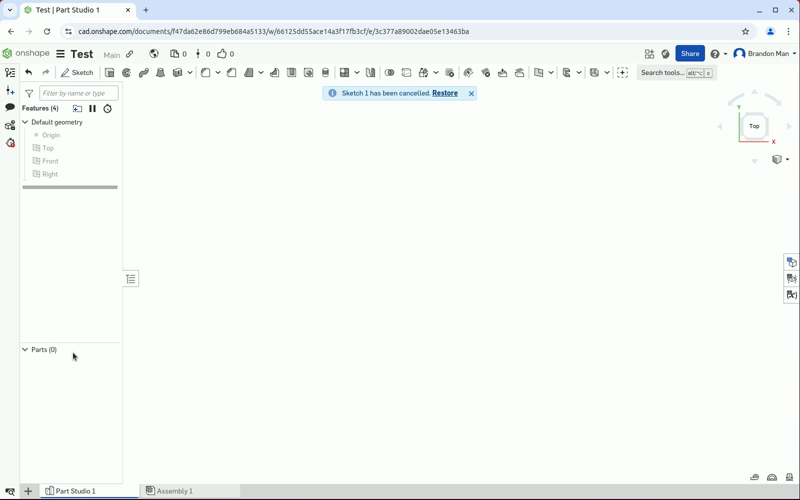
key(space)
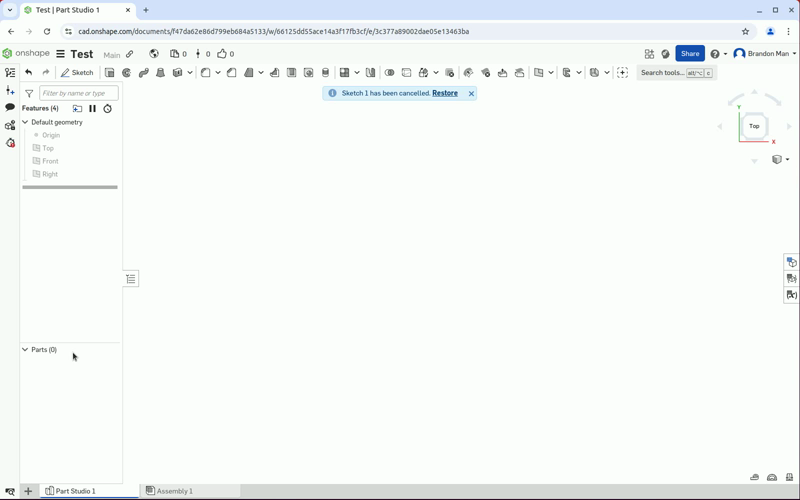
key_down(shift)
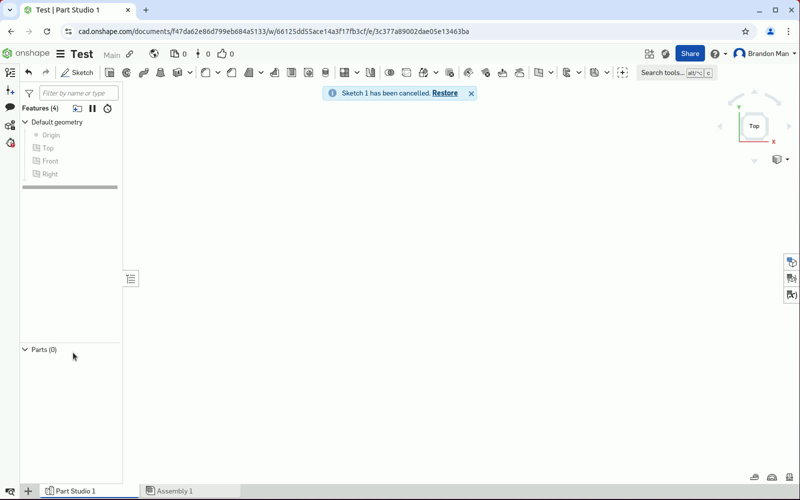
key(up)
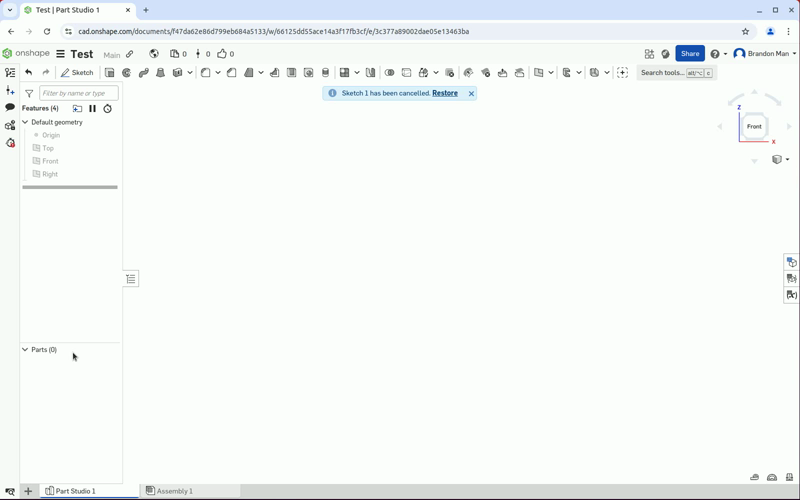
key_up(shift)
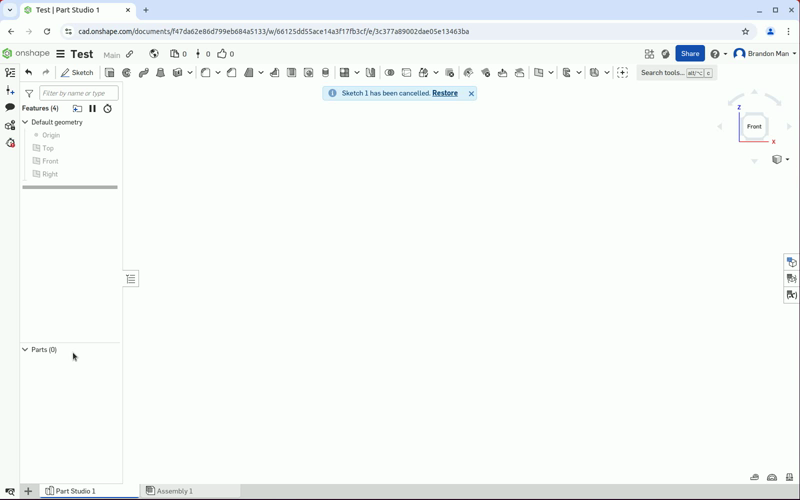
mouse_move(73, 352)
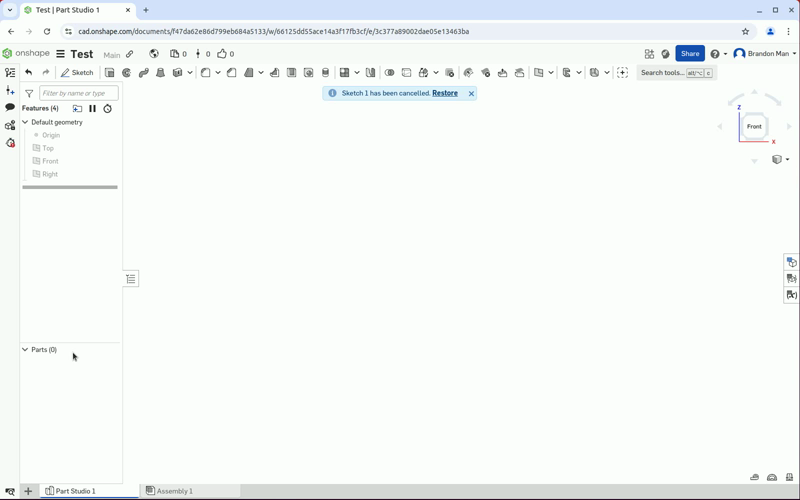
key(shift+y)
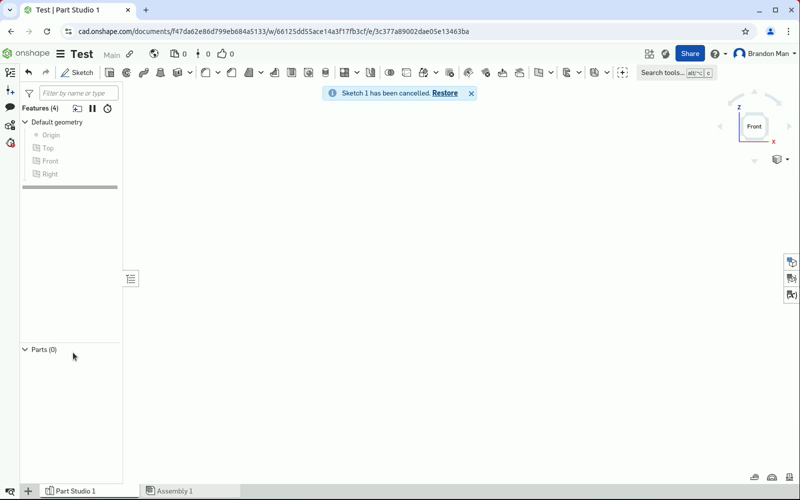
key(shift+s)
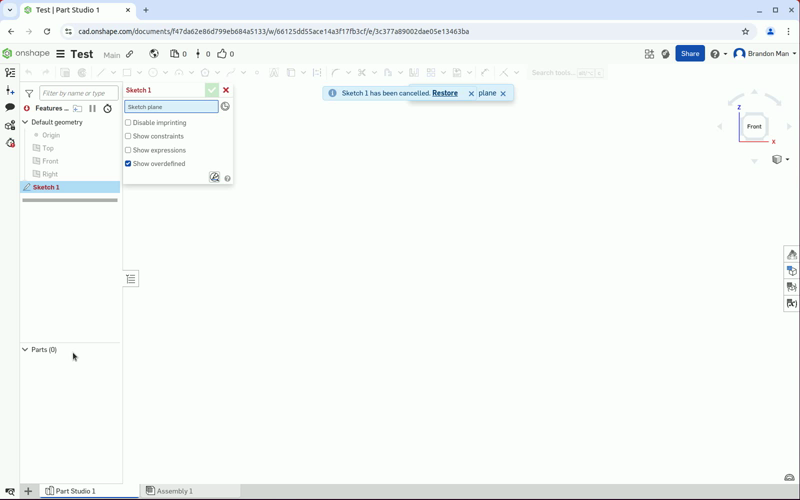
mouse_move(73, 163)
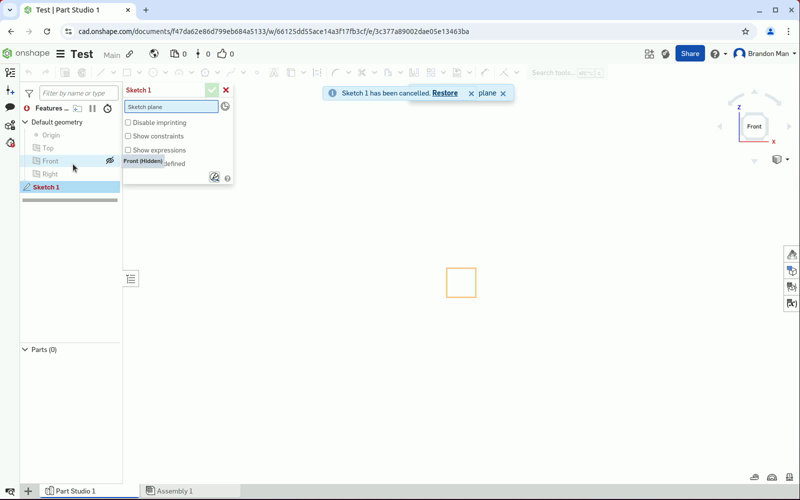
click(73, 163)
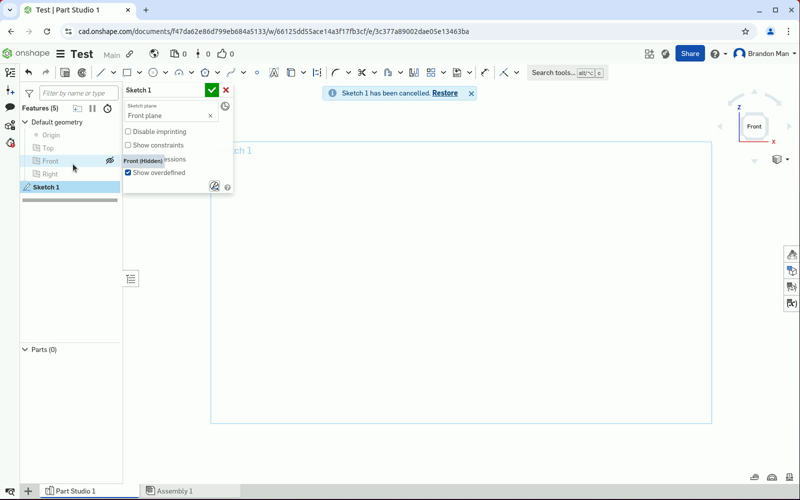
mouse_move(73, 352)
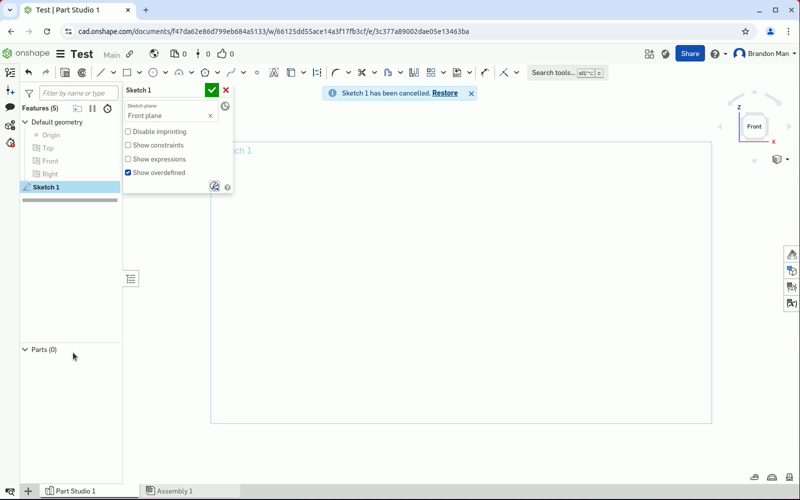
key(y)
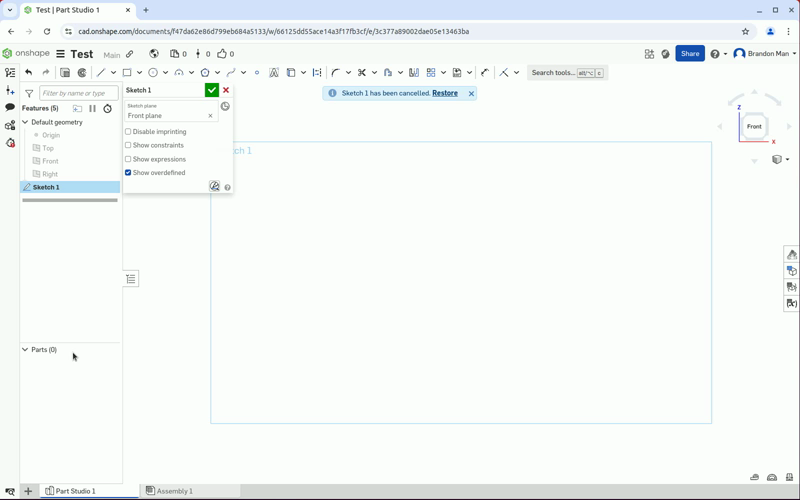
key(c)
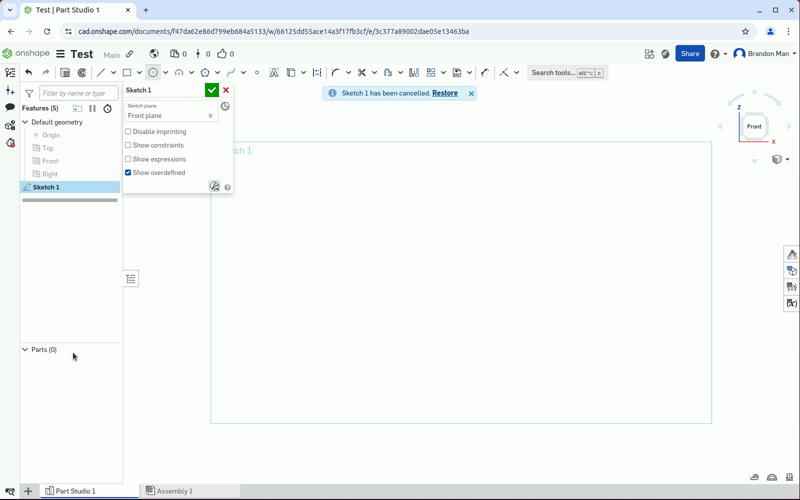
key_down(shift)
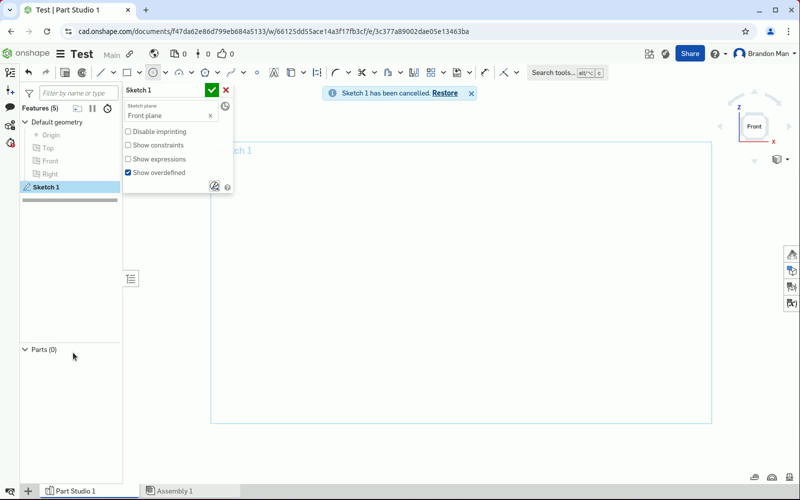
mouse_move(461, 282)
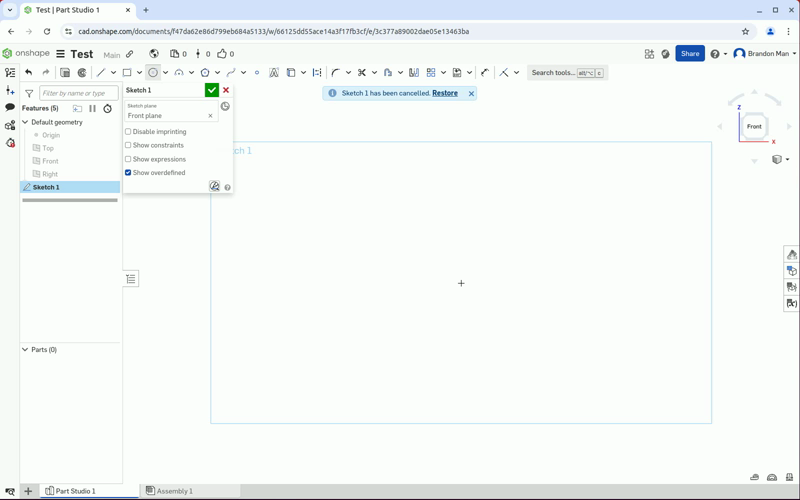
click(461, 282)
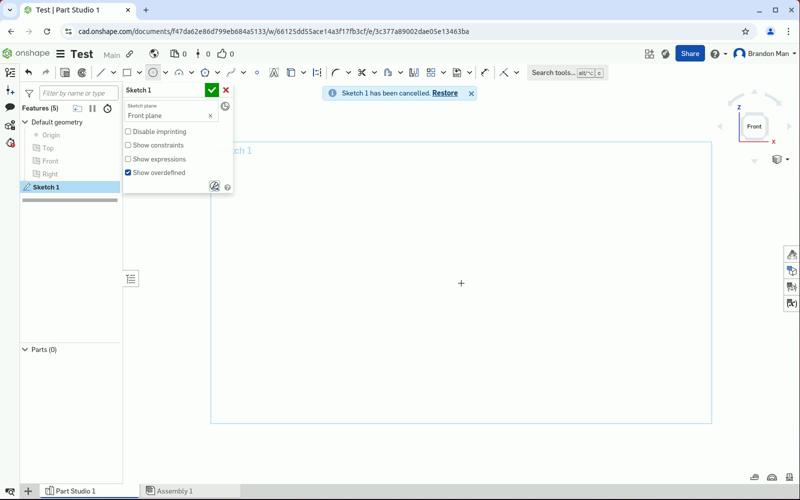
key_up(shift)
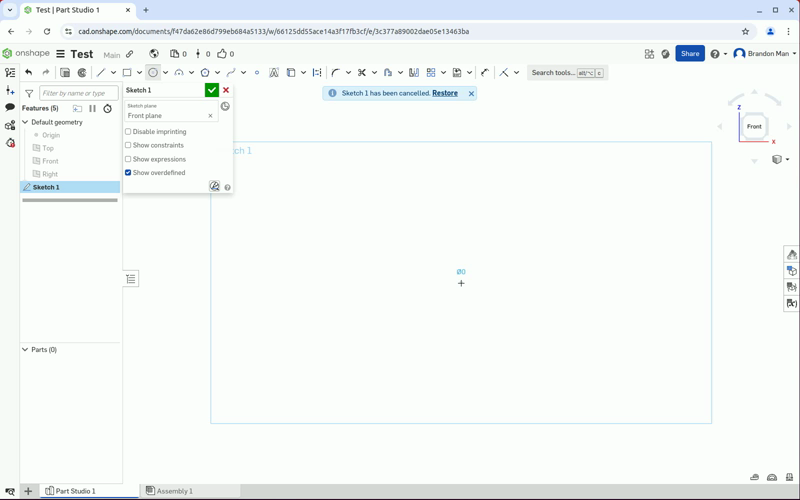
mouse_move(574, 282)
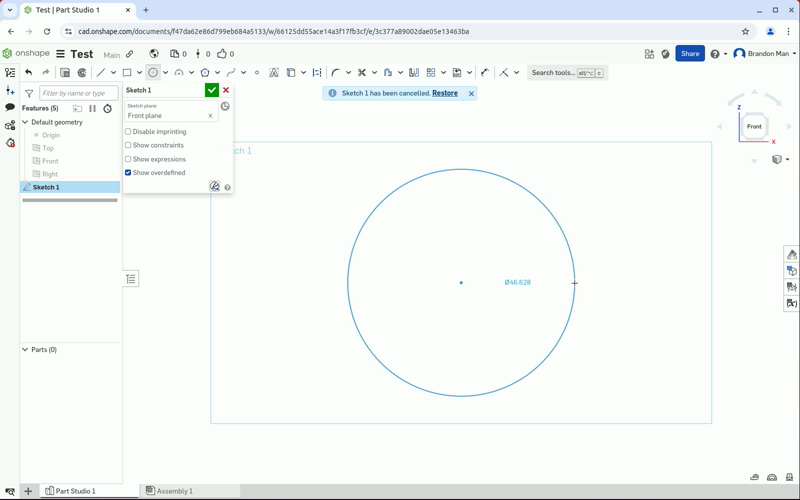
click(574, 282)
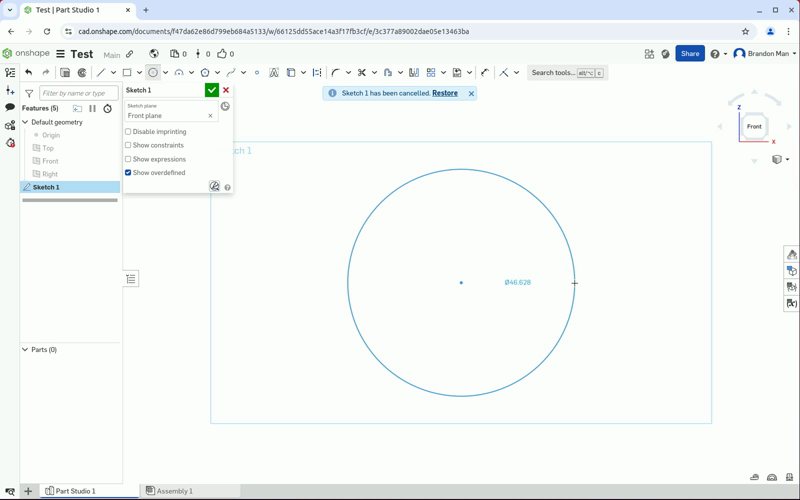
key(esc)
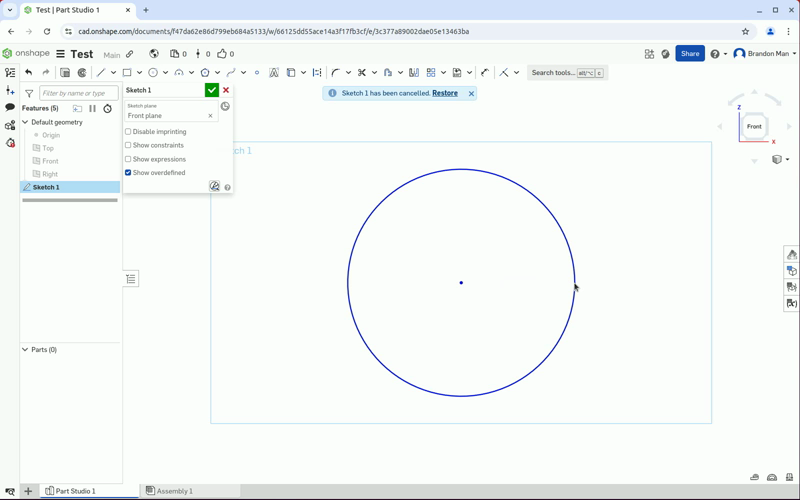
mouse_move(388, 247)
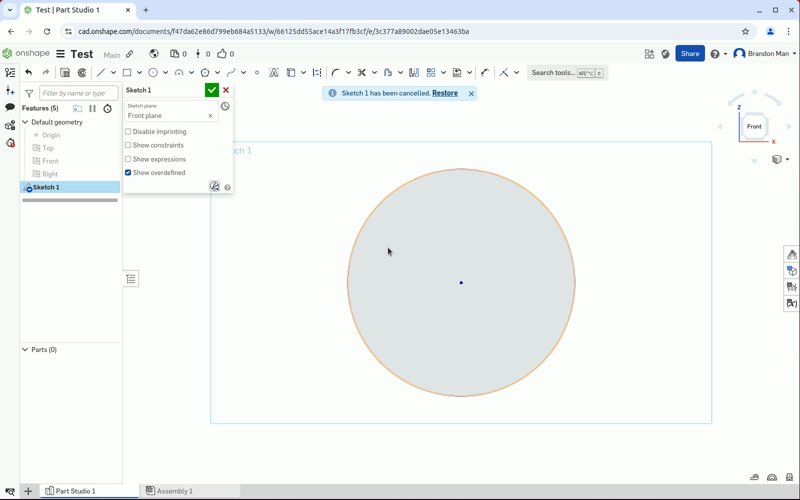
click(388, 247)
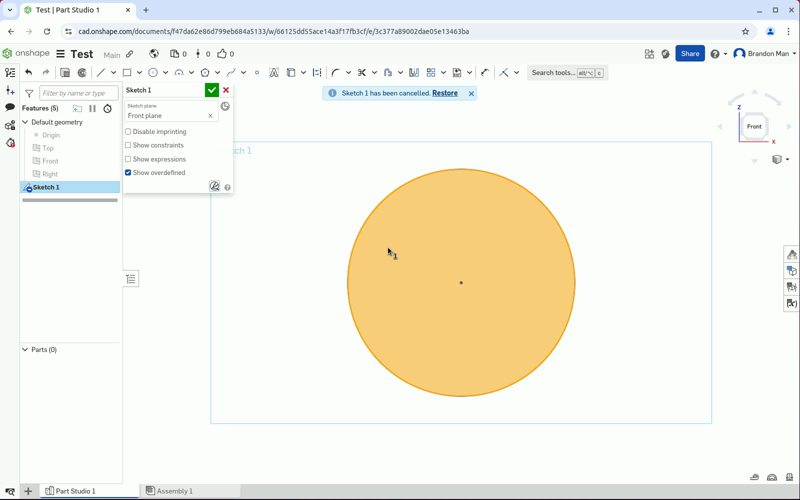
mouse_move(73, 352)
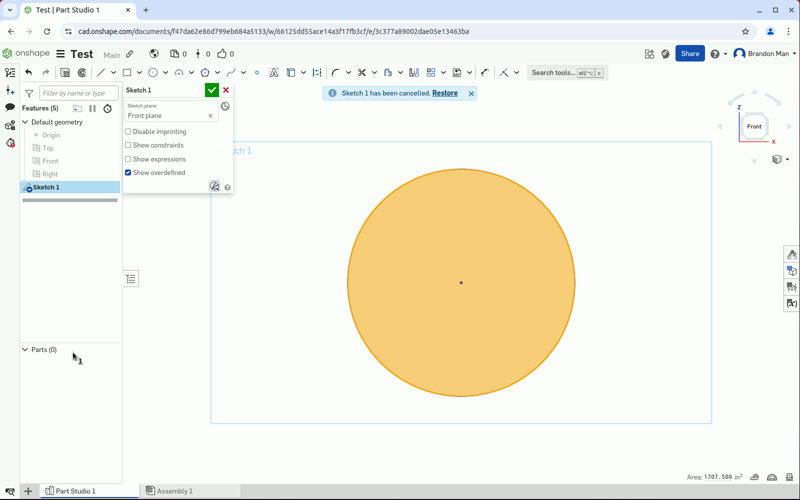
key(shift+y)
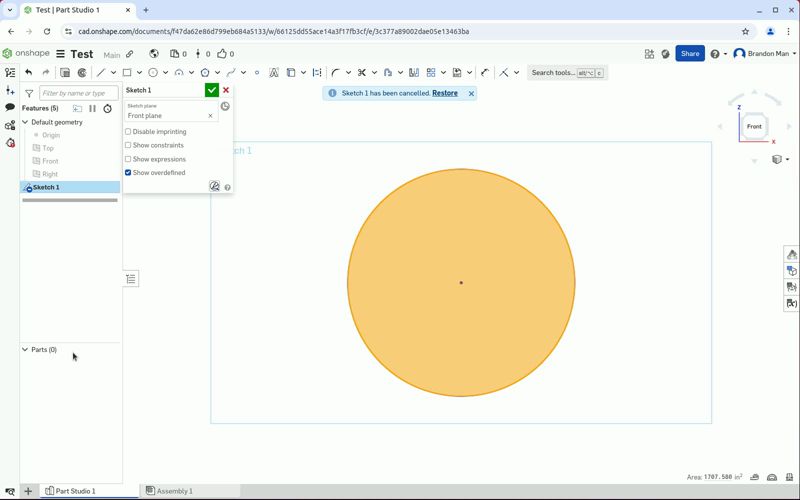
key(shift+e)
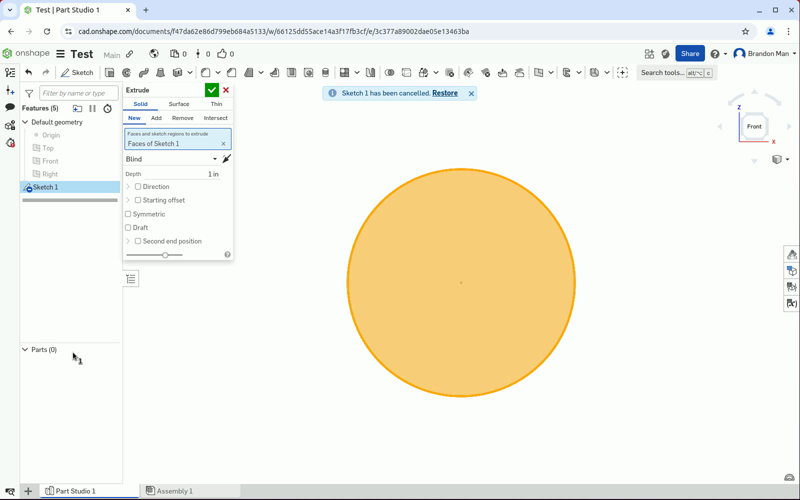
mouse_move(143, 106)
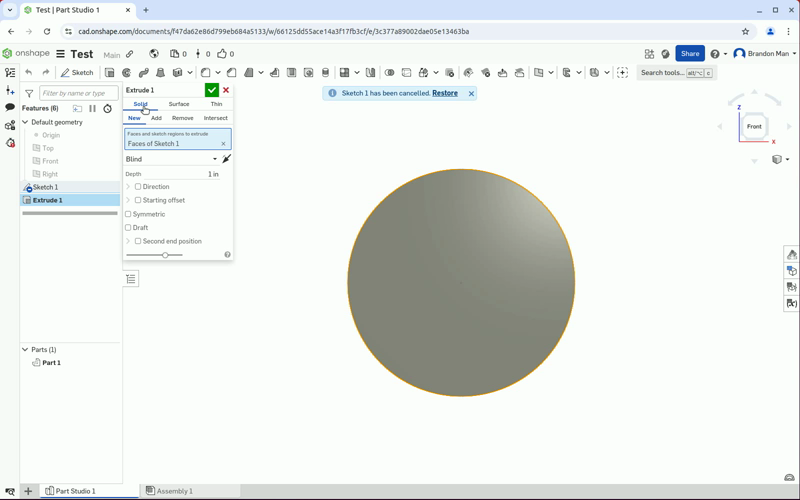
click(143, 106)
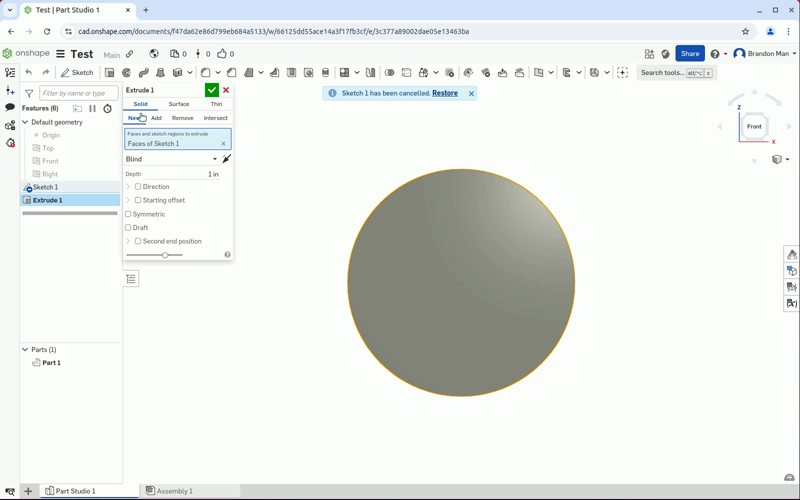
mouse_move(137, 120)
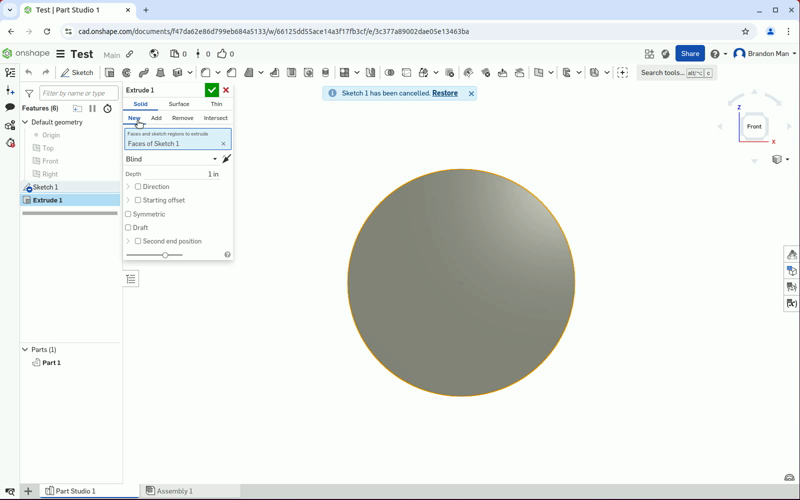
click(137, 120)
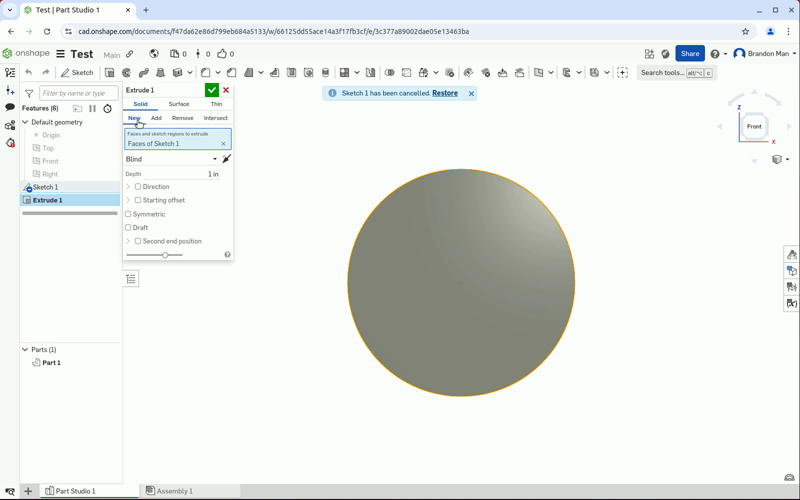
key(tab, 4)
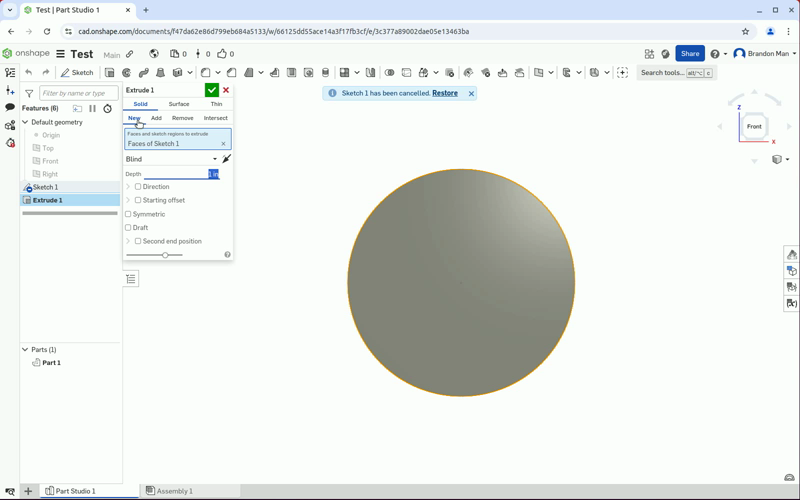
text(9.869)
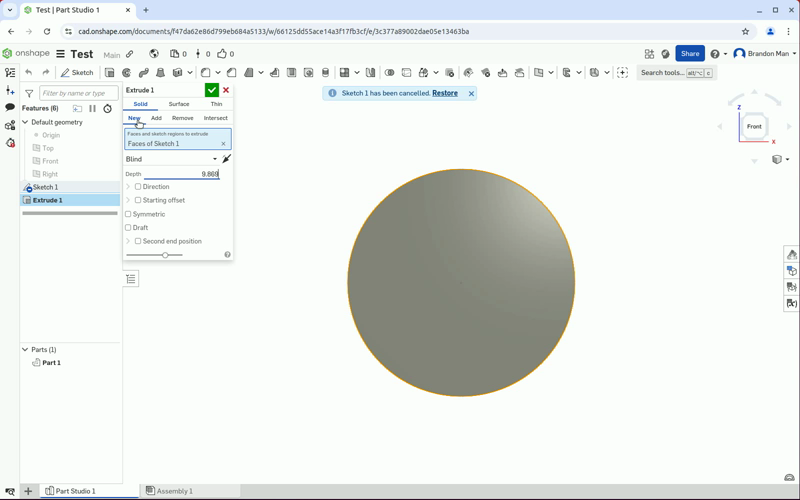
key(enter)
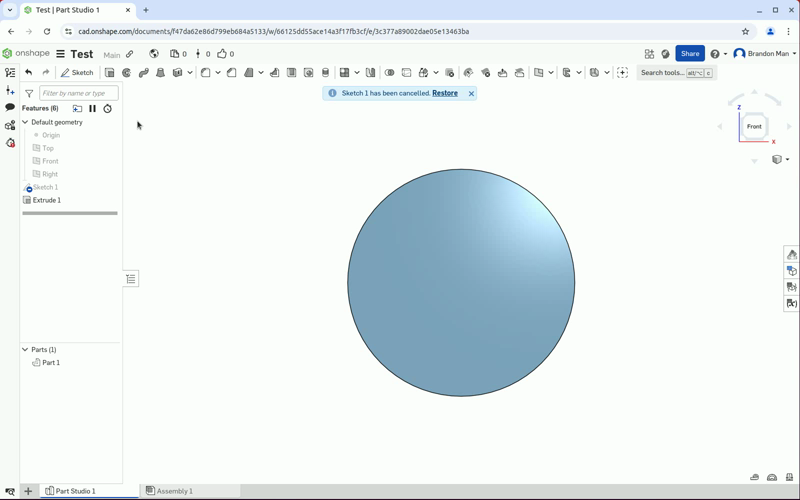
key(shift+h)
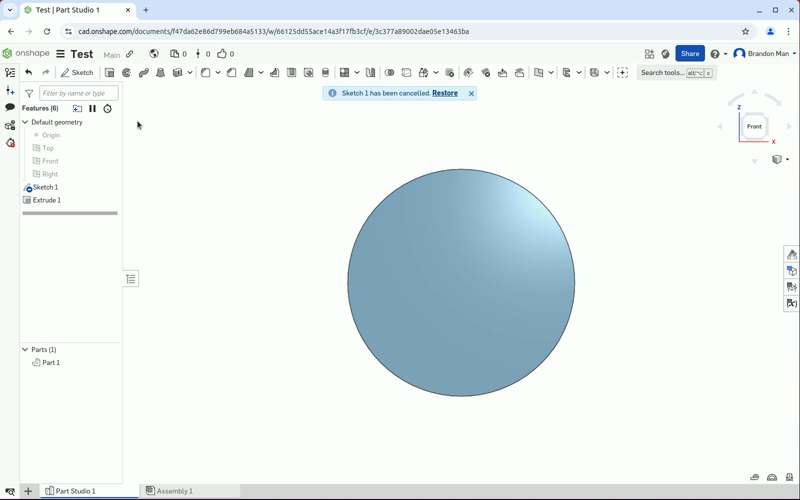
key(shift+h)
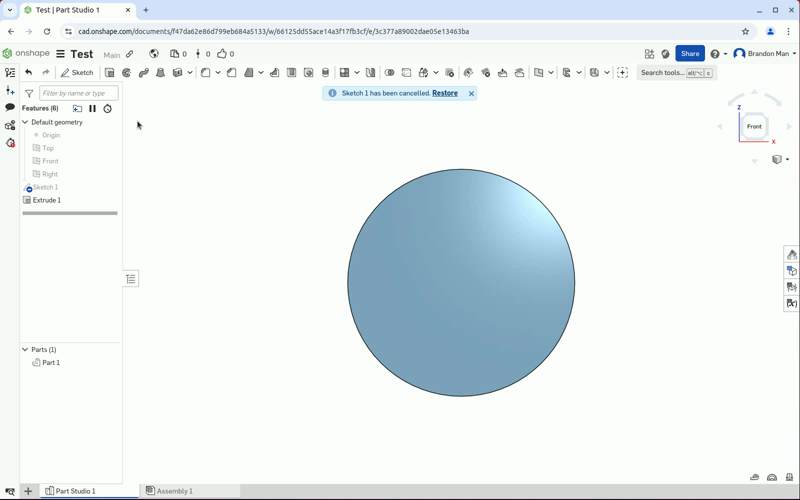
mouse_move(73, 189)
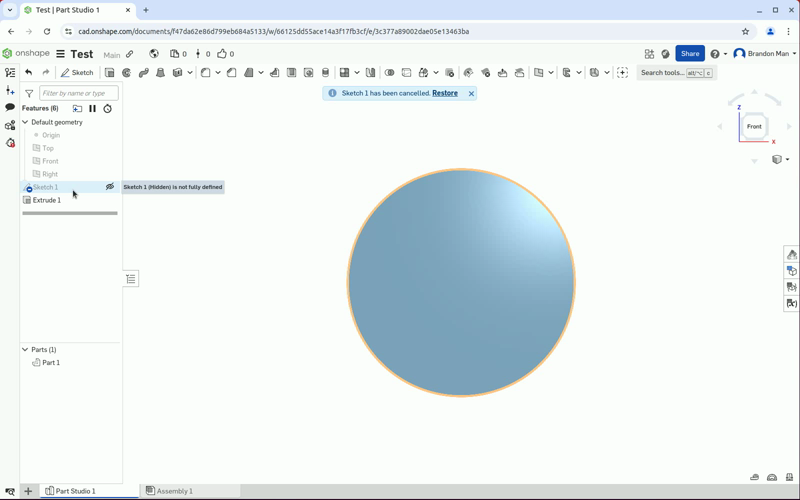
click(73, 189)
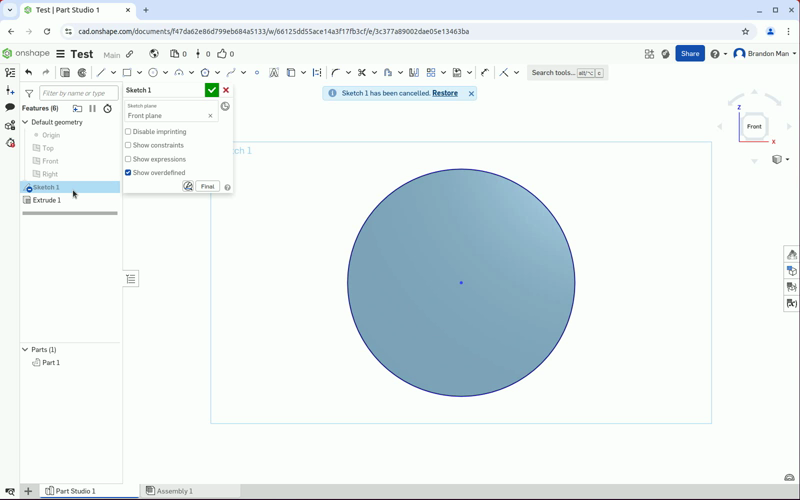
mouse_move(229, 92)
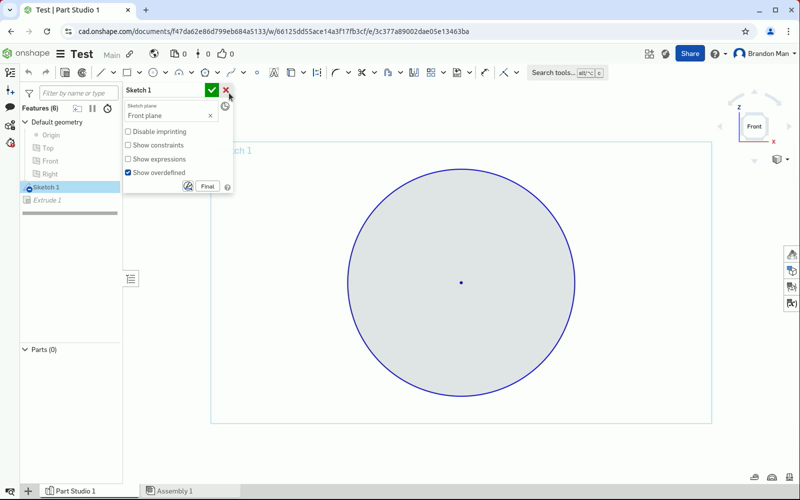
click(229, 92)
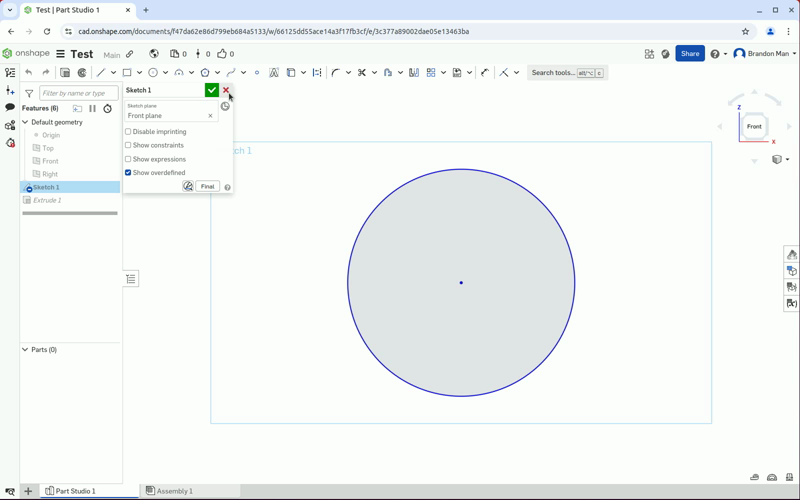
key(shift+s)
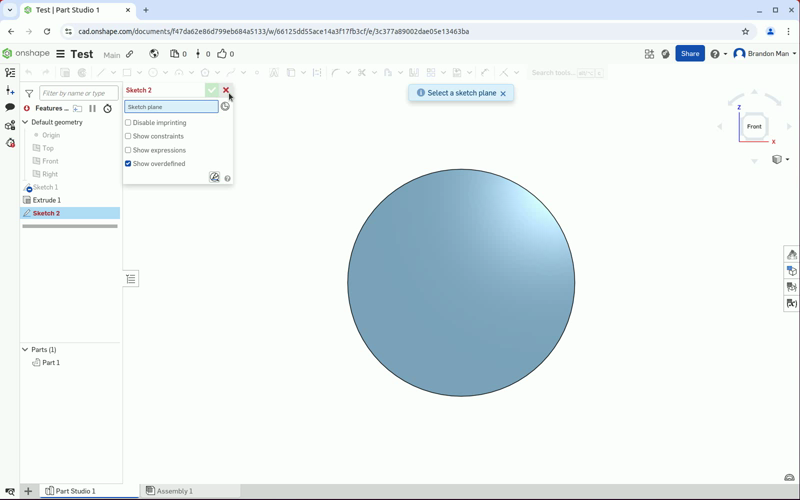
mouse_move(73, 163)
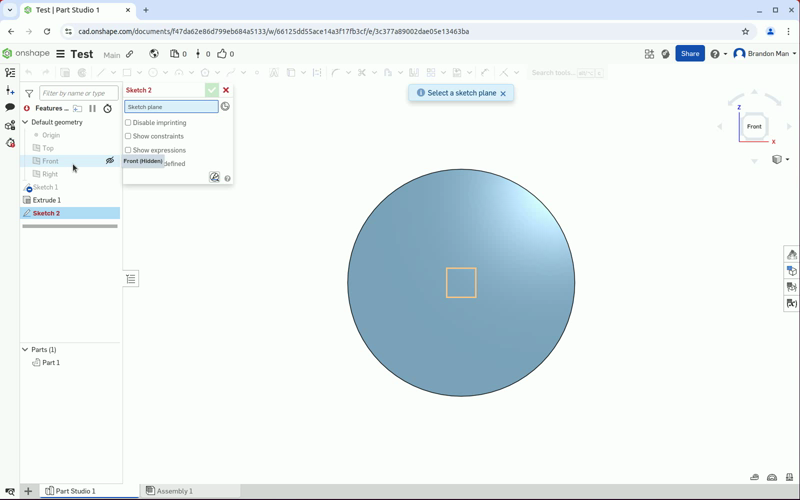
click(73, 163)
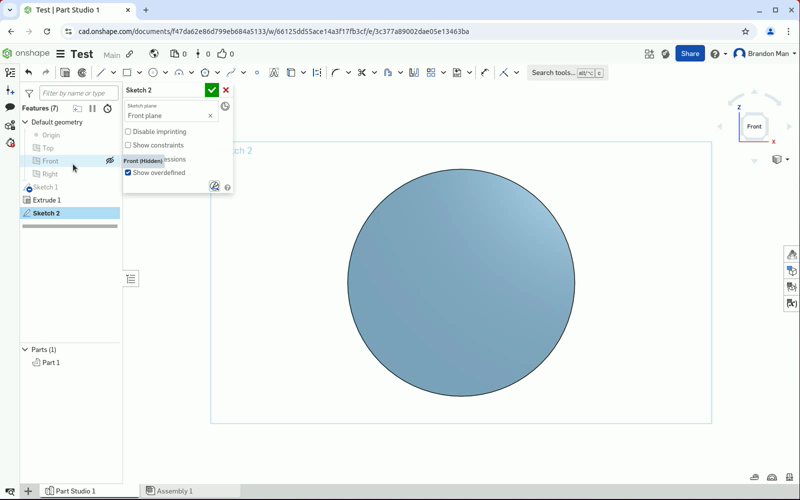
mouse_move(73, 352)
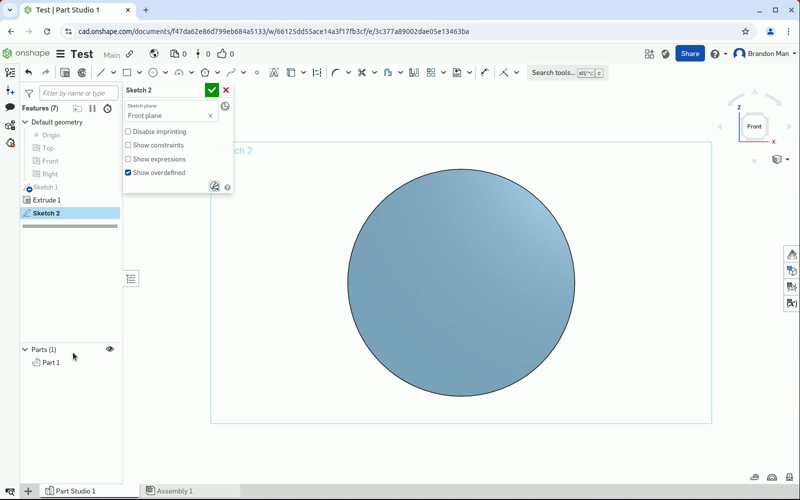
key(y)
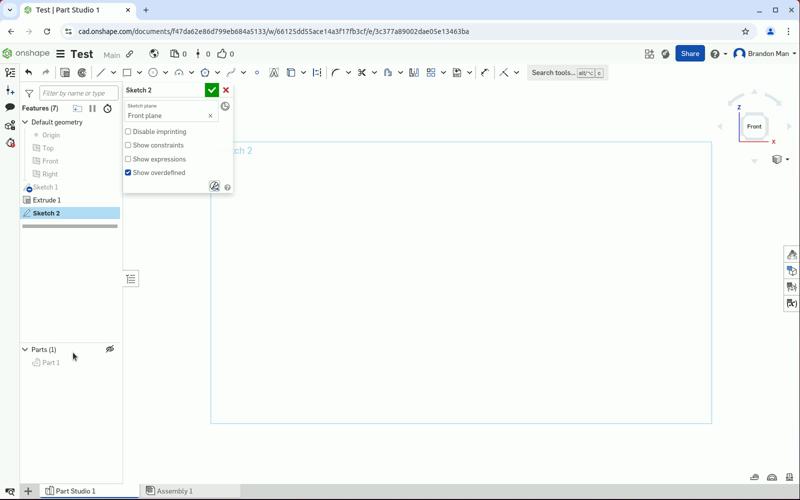
key(c)
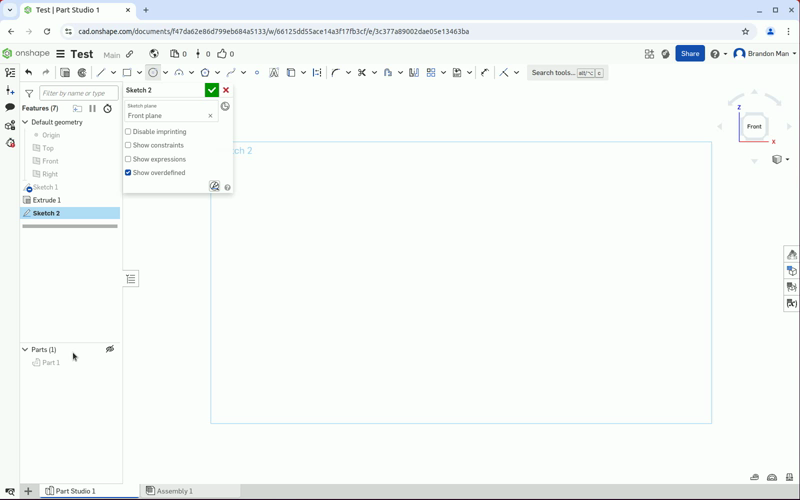
key_down(shift)
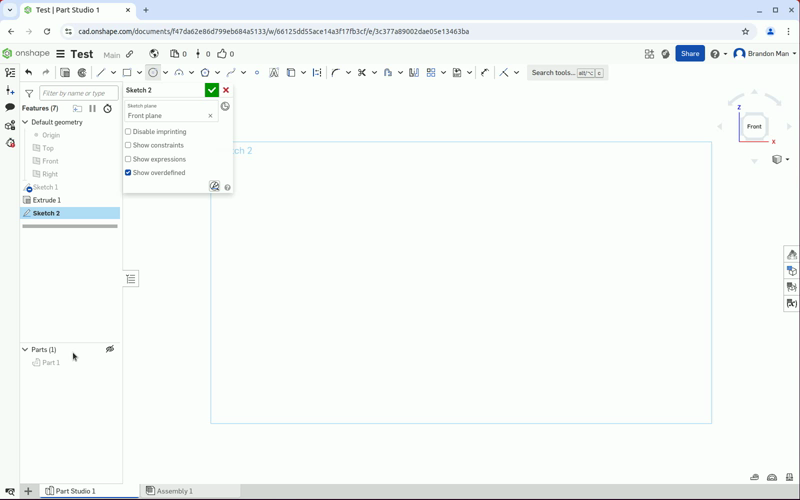
mouse_move(461, 282)
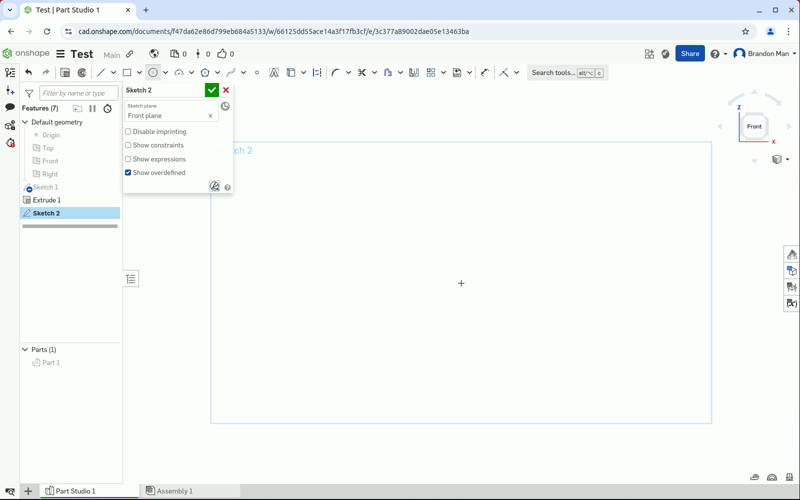
click(461, 282)
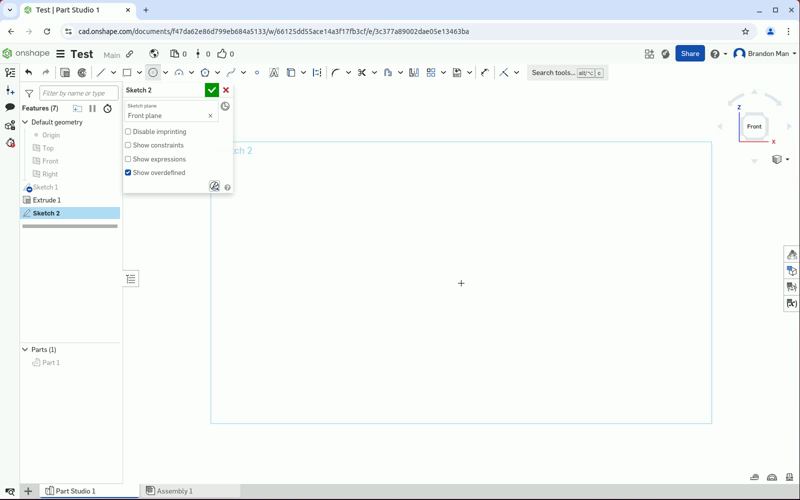
key_up(shift)
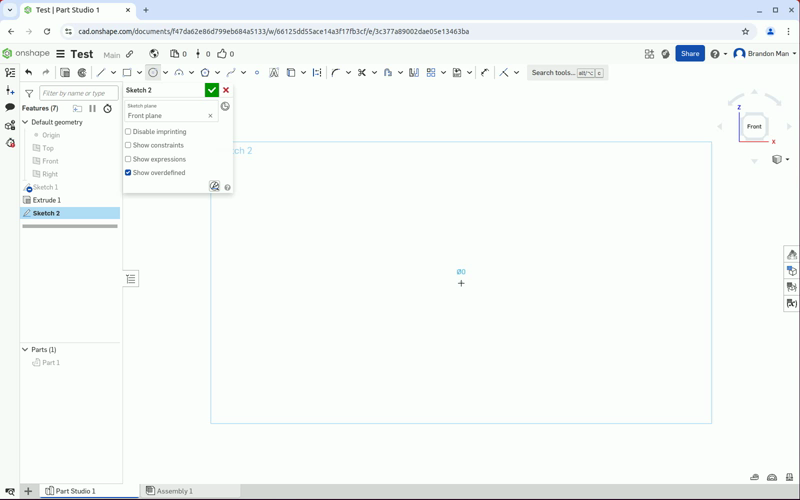
mouse_move(574, 282)
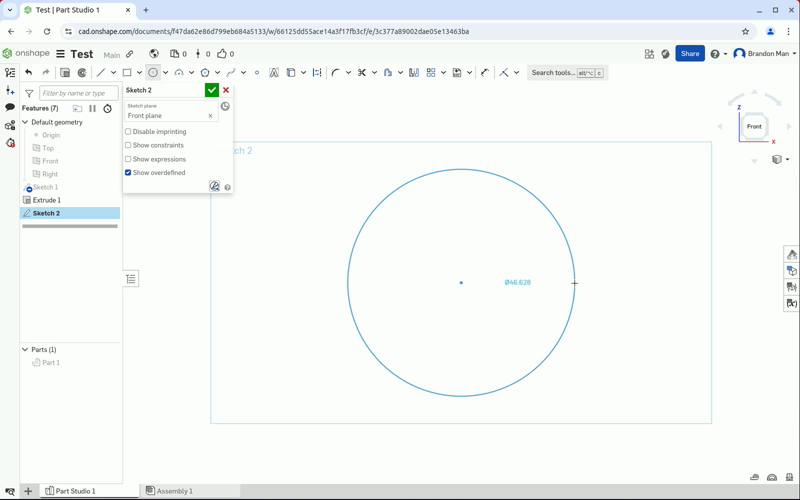
click(574, 282)
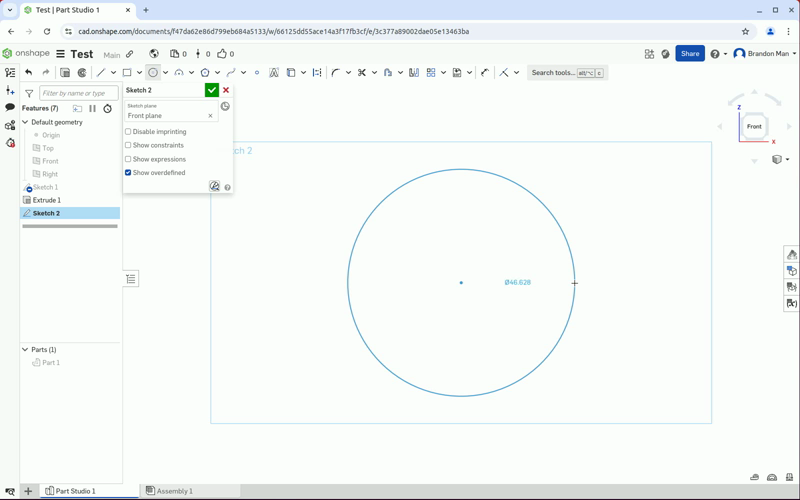
key(esc)
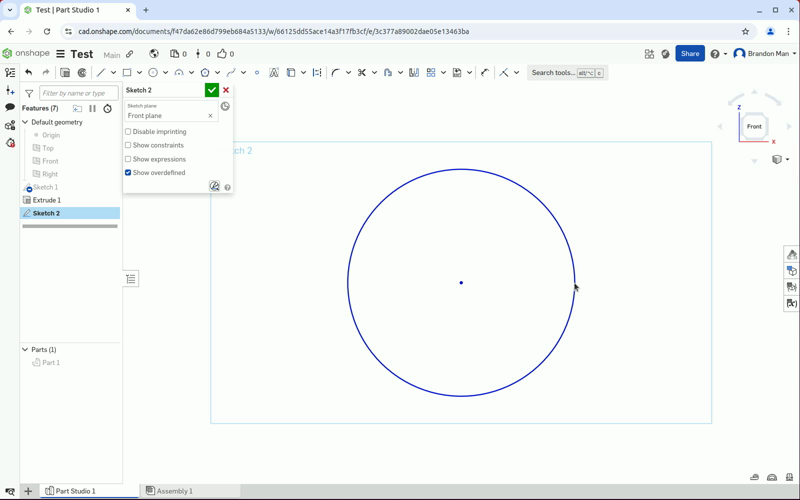
mouse_move(517, 262)
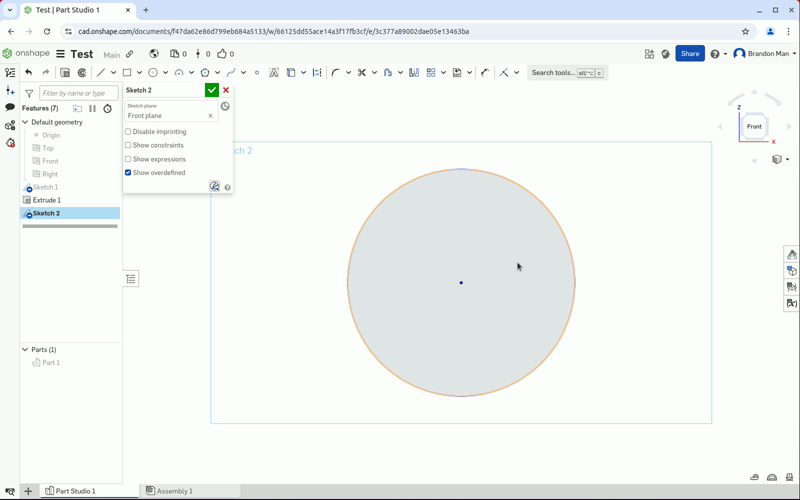
click(517, 262)
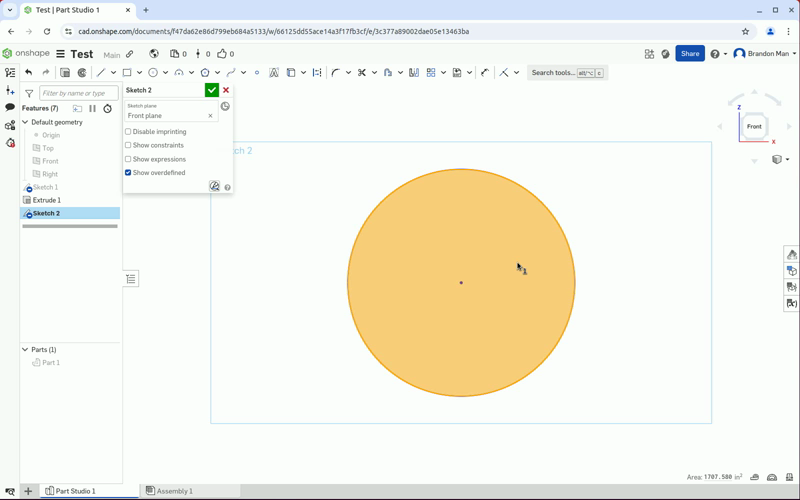
mouse_move(73, 352)
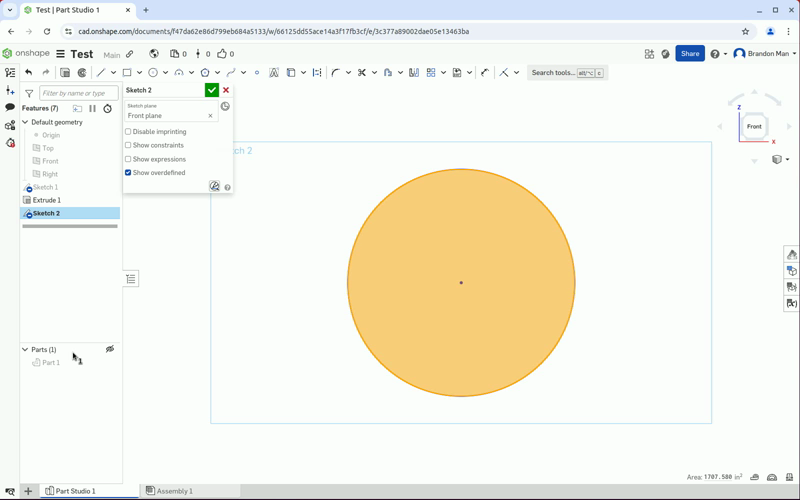
key(shift+y)
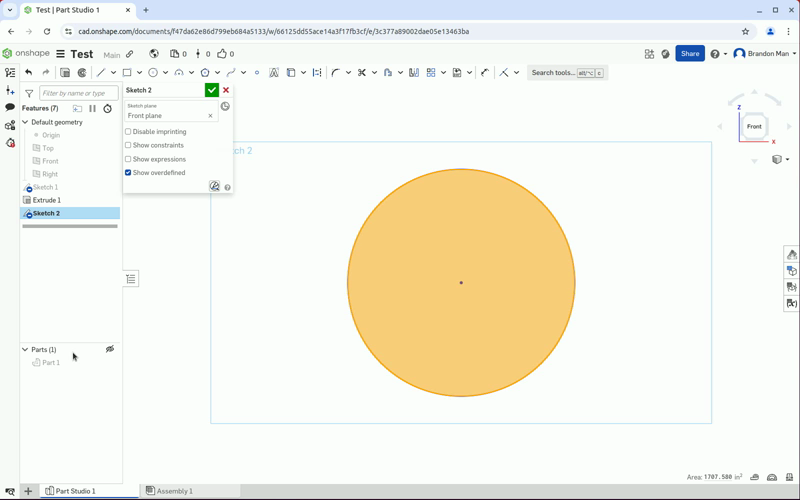
key(shift+e)
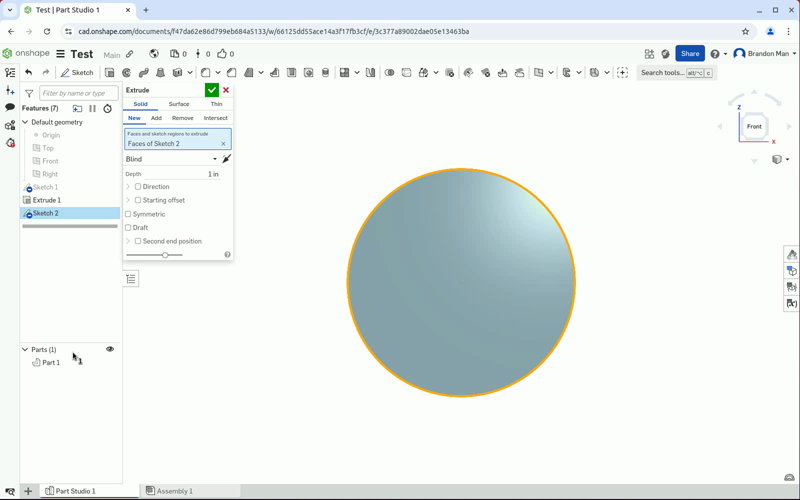
mouse_move(143, 106)
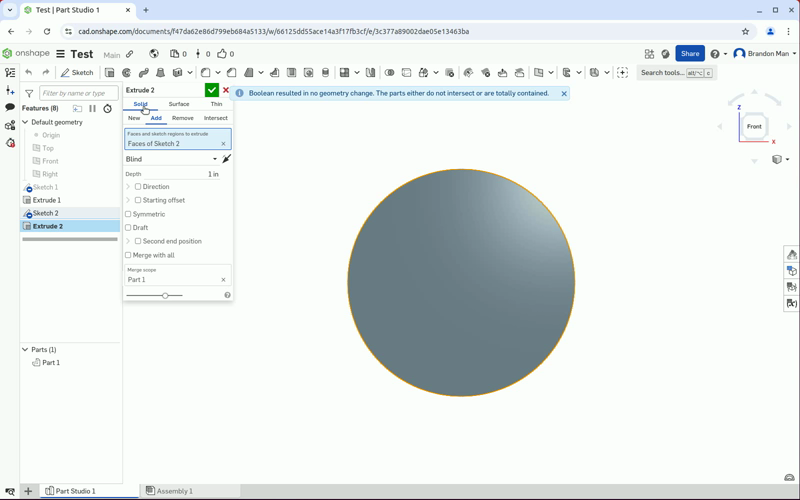
click(143, 106)
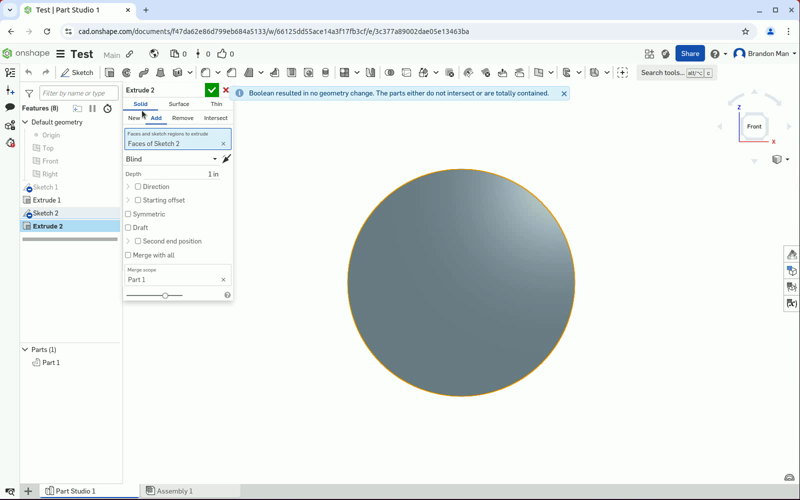
mouse_move(137, 120)
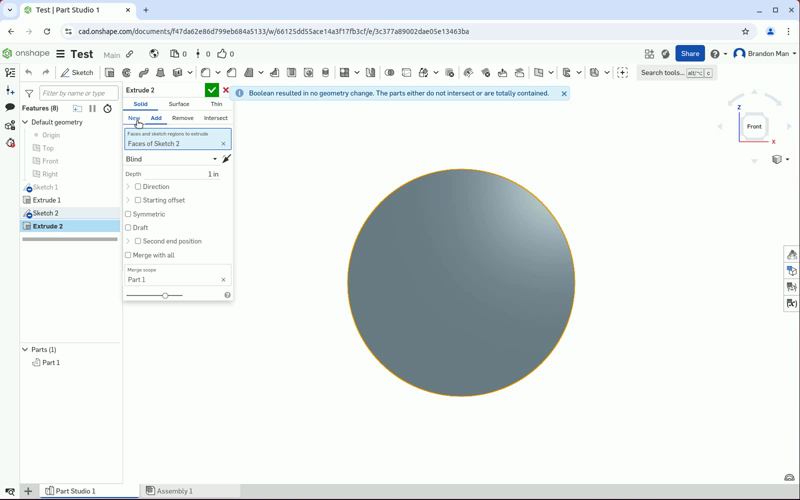
click(137, 120)
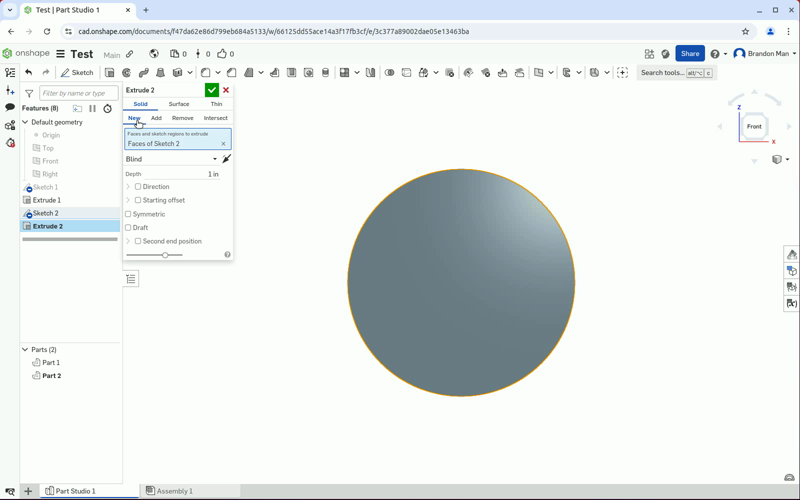
key(tab, 4)
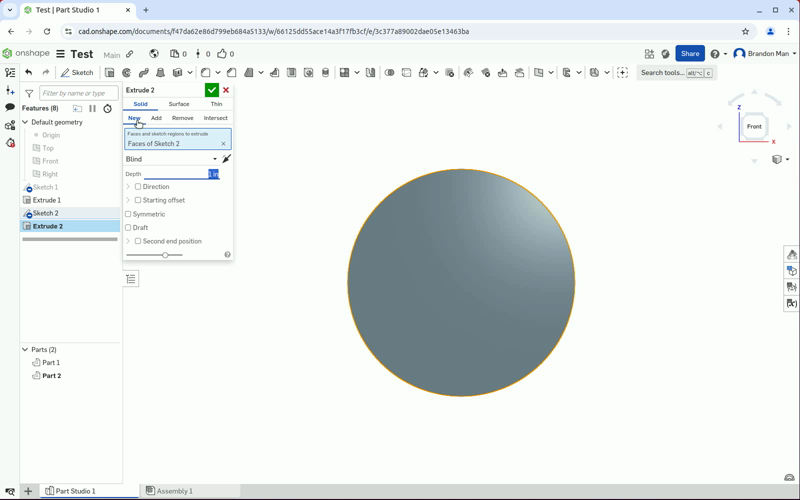
text(9.869)
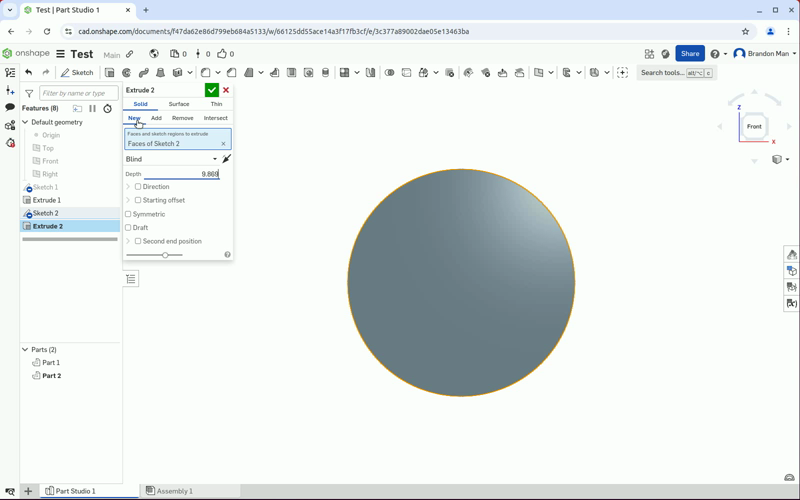
key(enter)
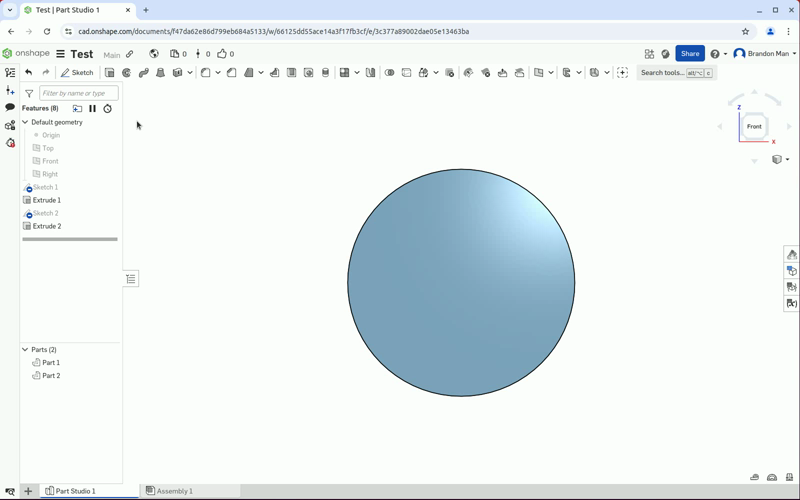
key(shift+h)
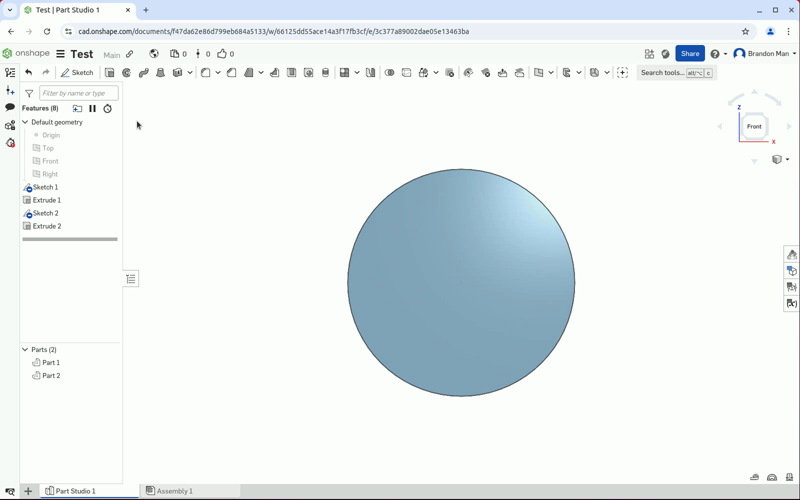
key(shift+h)
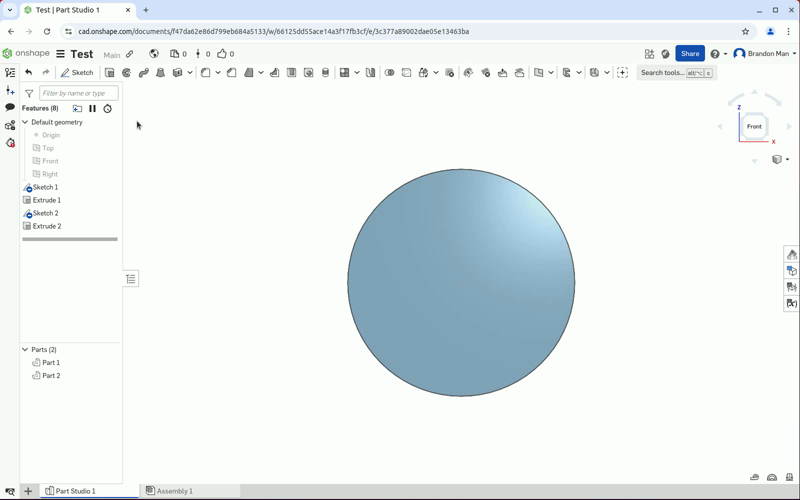
key(shift+7)
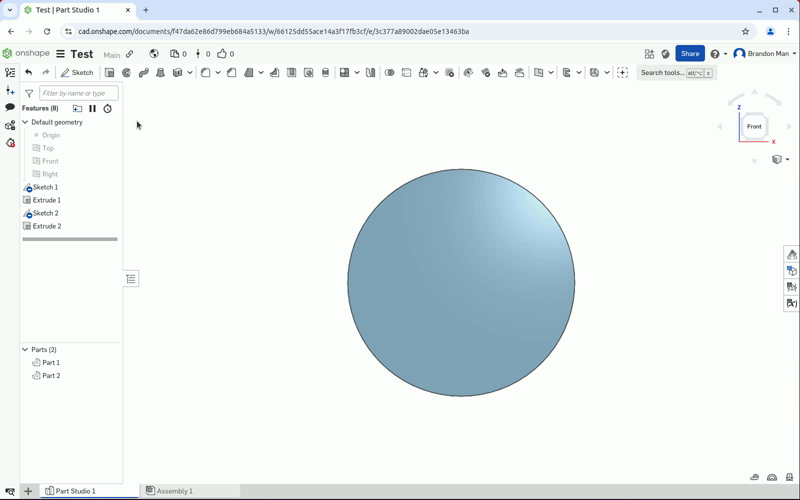
key(left, 2)
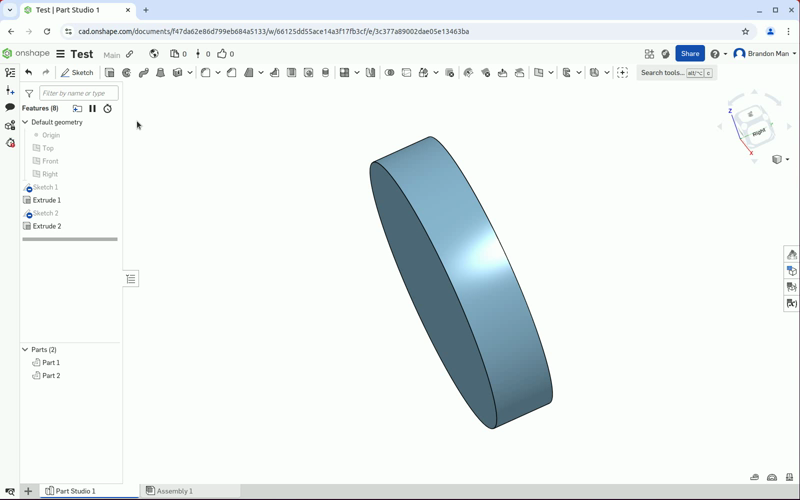
key(down, 2)
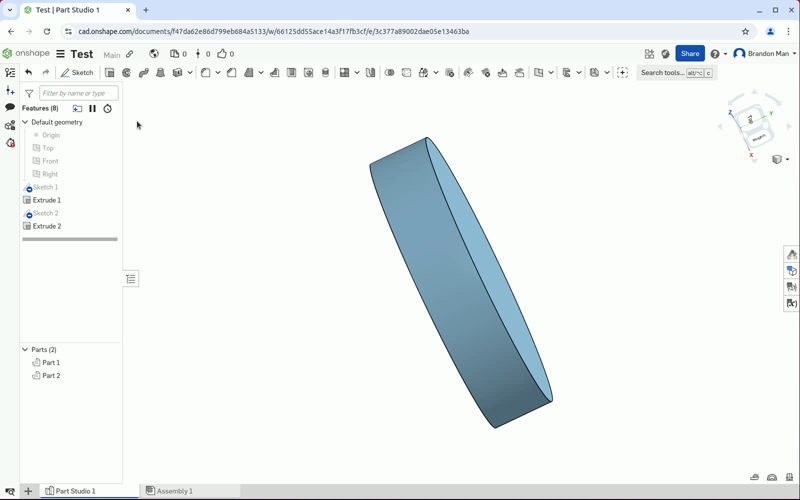
key(up, 2)
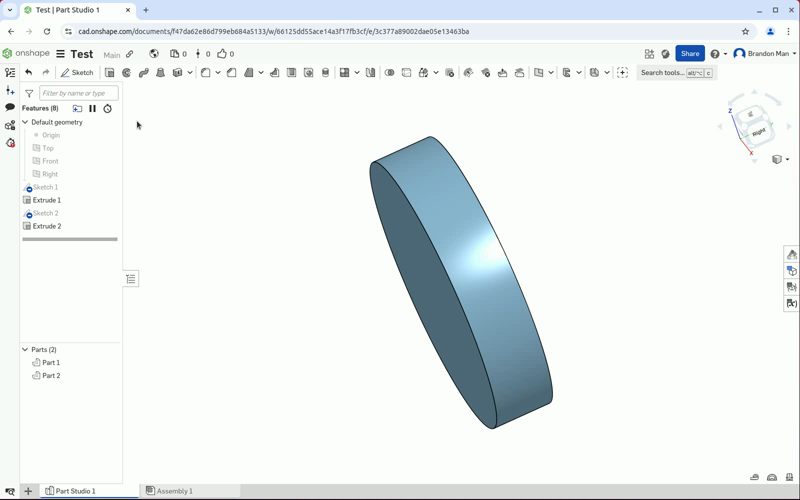
key(right, 2)
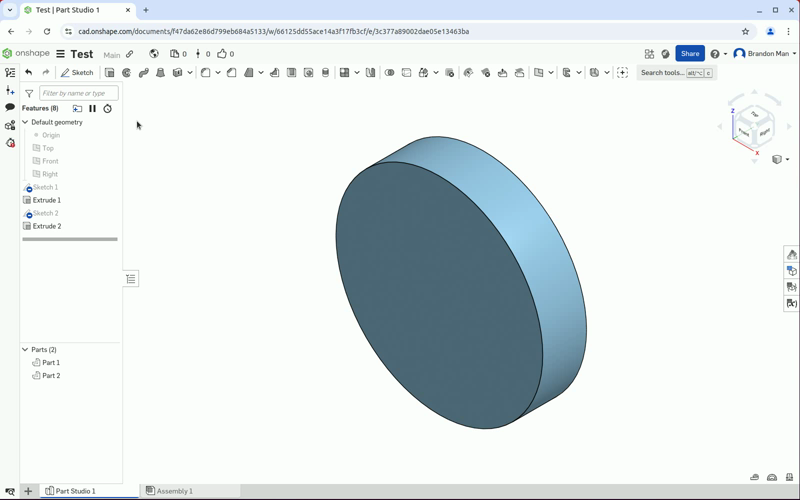
mouse_move(73, 189)
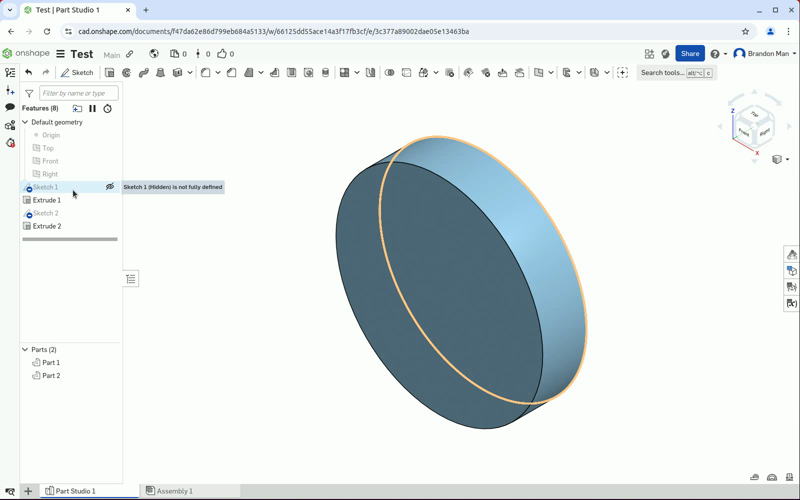
click(73, 189)